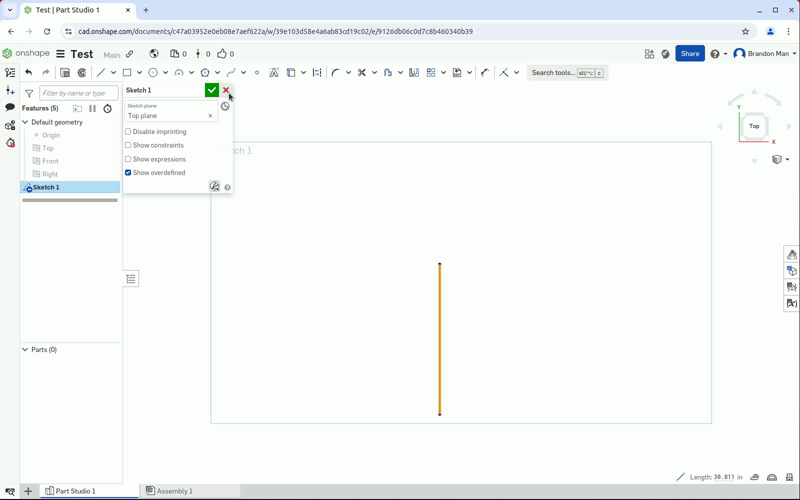
key(shift+h)
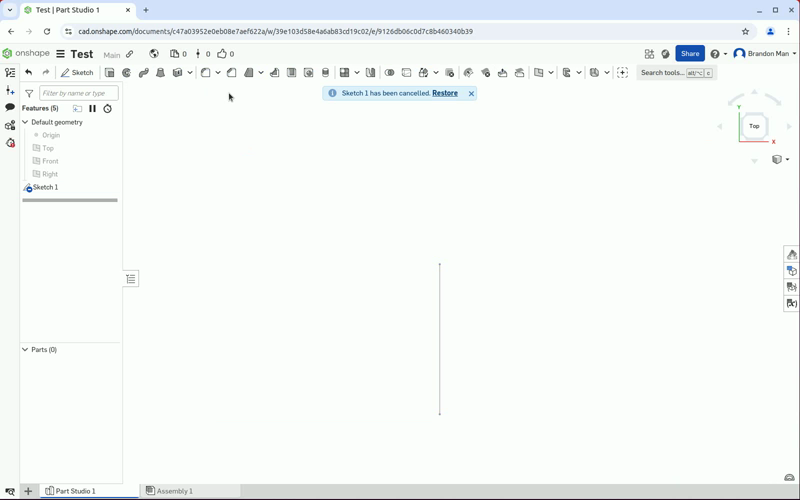
key(shift+s)
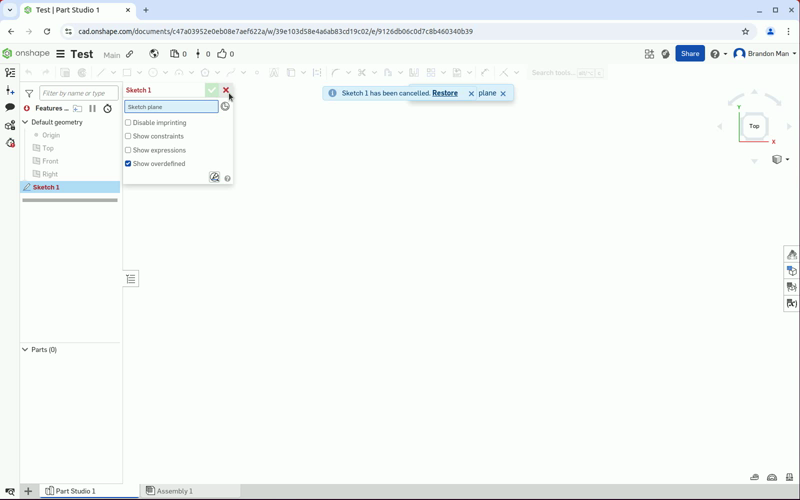
mouse_move(73, 150)
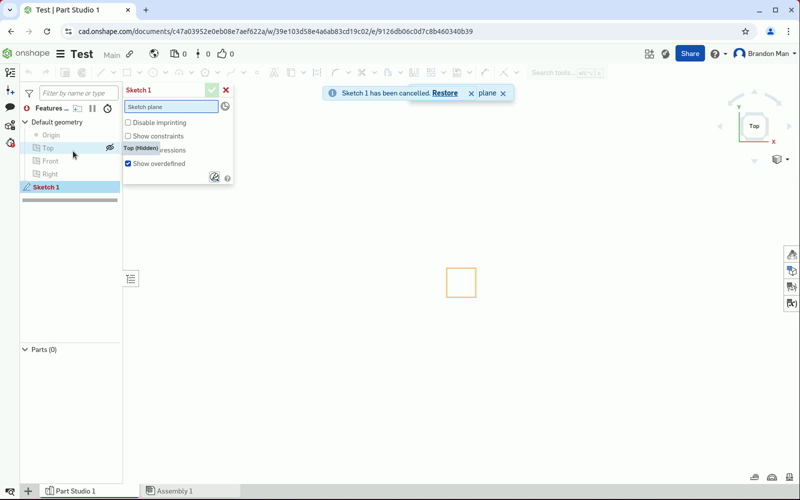
click(73, 150)
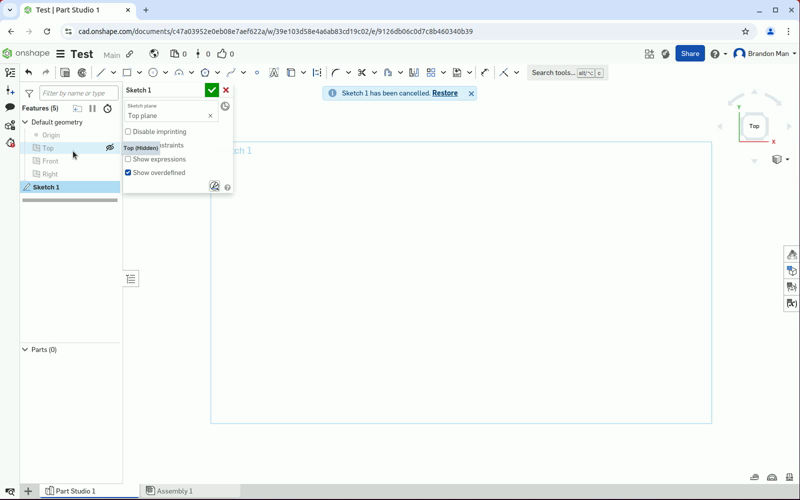
mouse_move(73, 352)
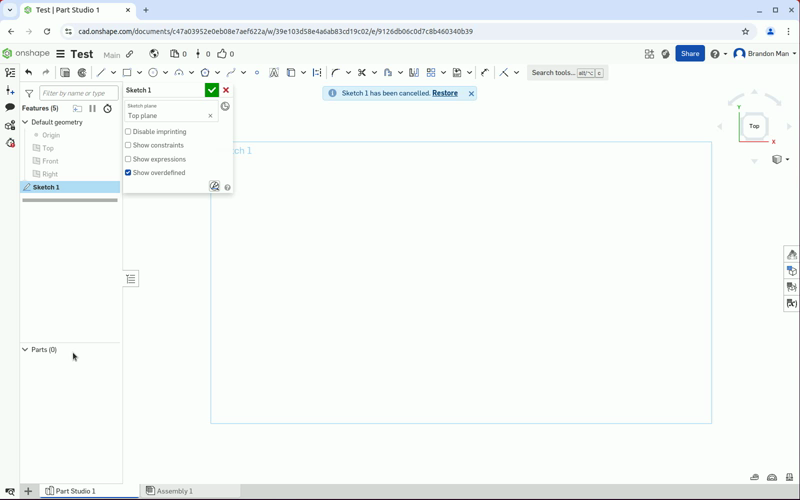
key(y)
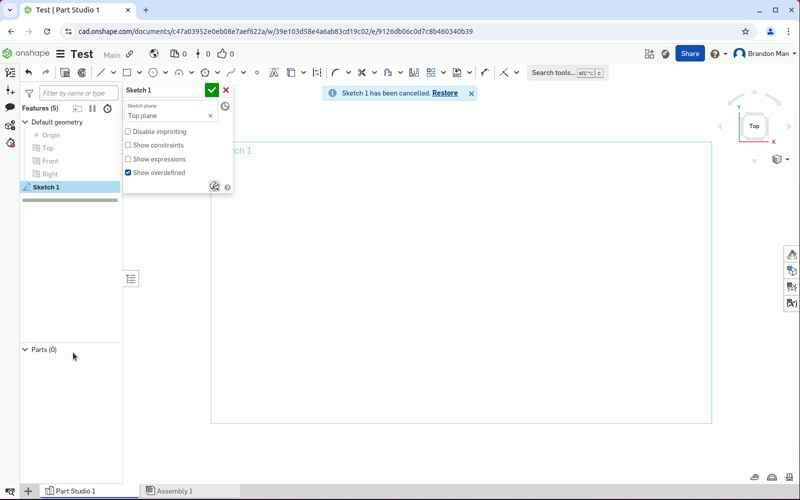
key(c)
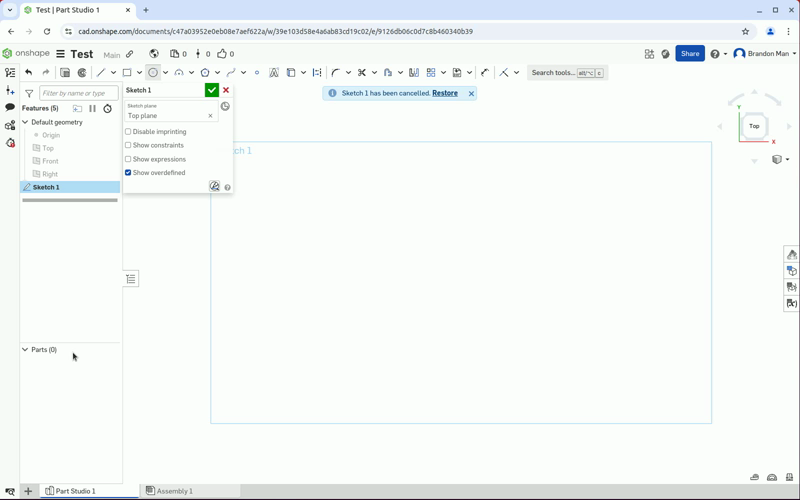
key_down(shift)
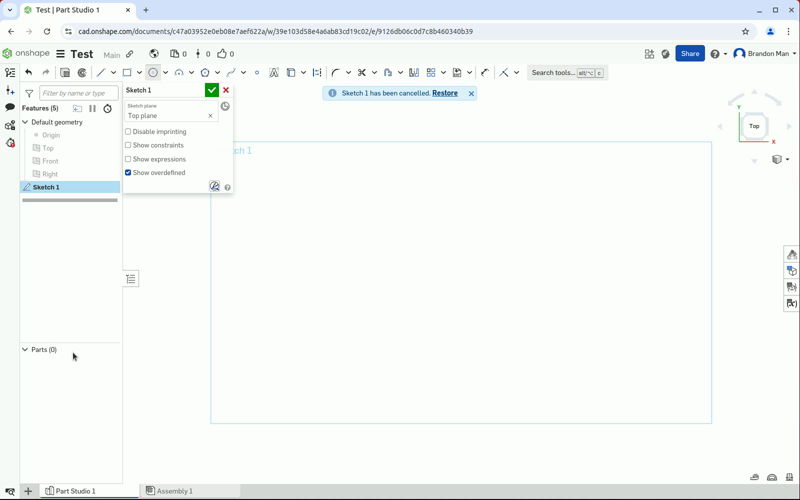
mouse_move(461, 282)
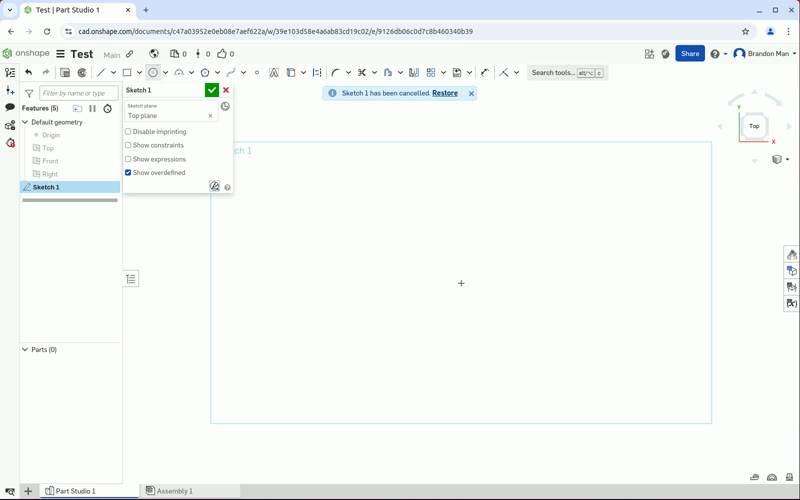
click(461, 282)
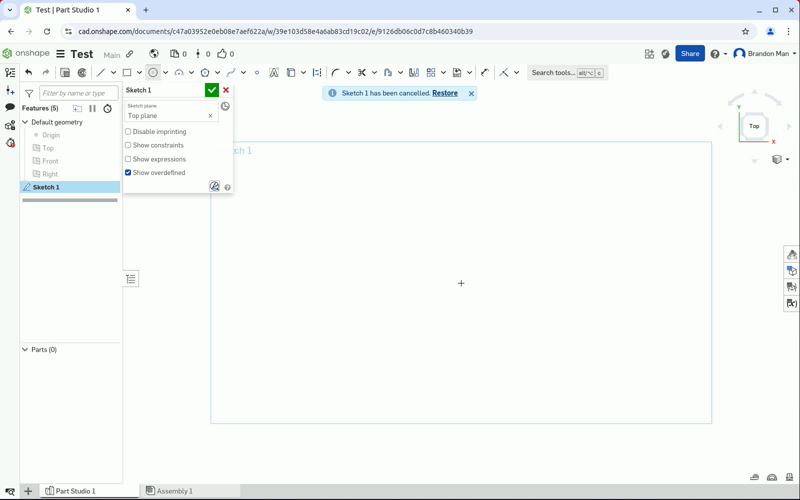
key_up(shift)
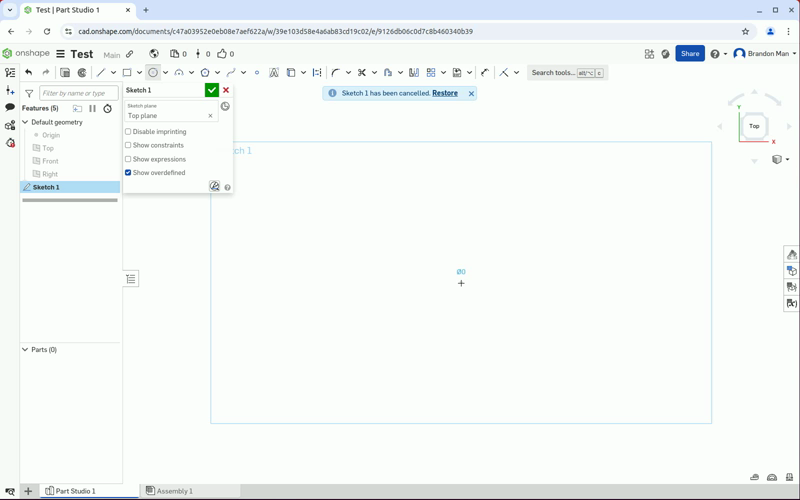
mouse_move(528, 282)
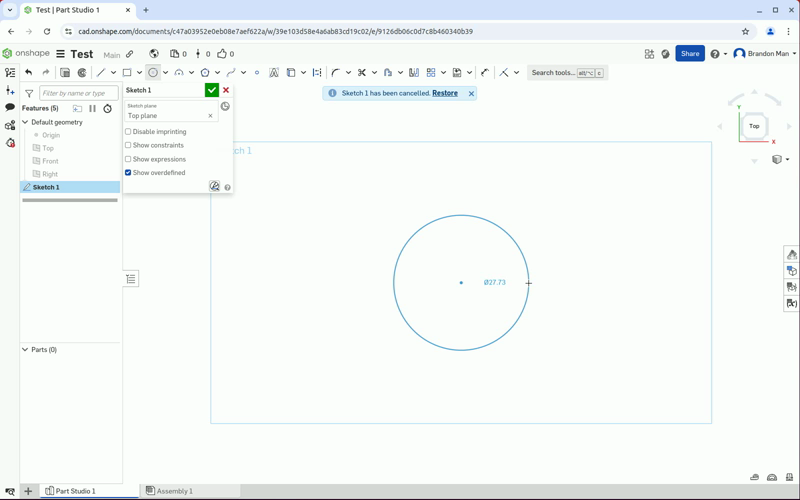
click(528, 282)
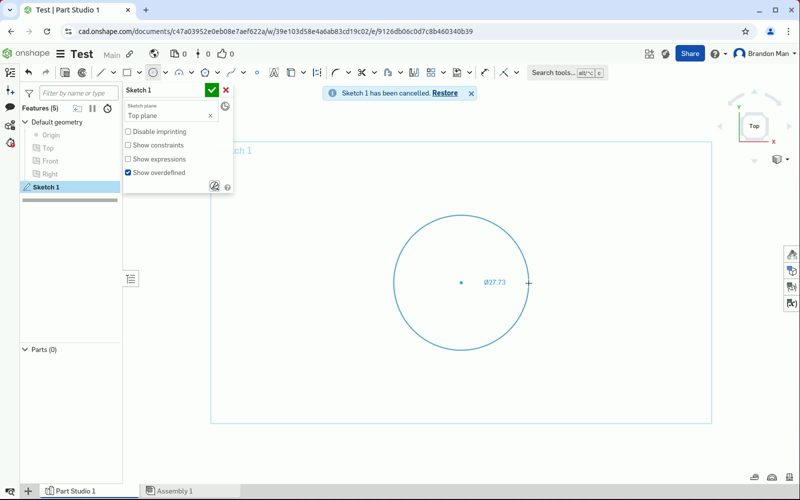
key(esc)
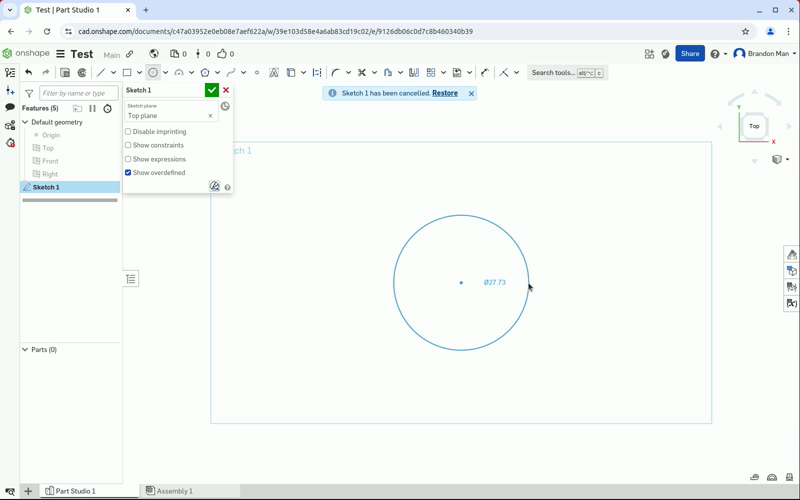
mouse_move(470, 287)
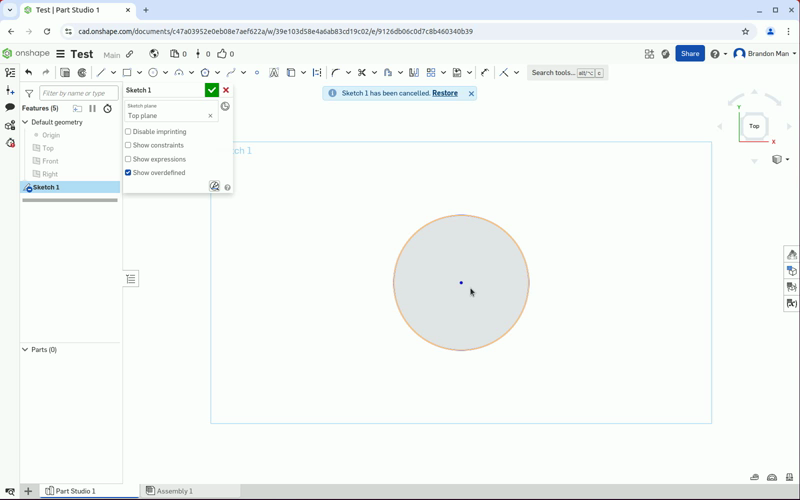
click(470, 287)
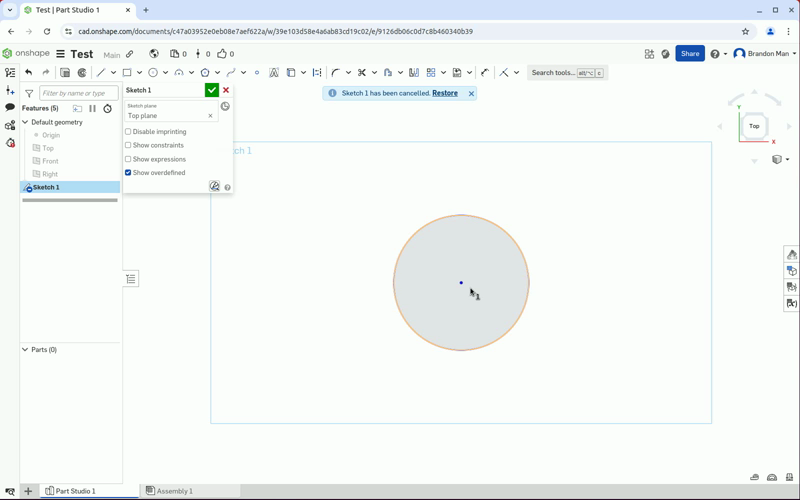
mouse_move(73, 352)
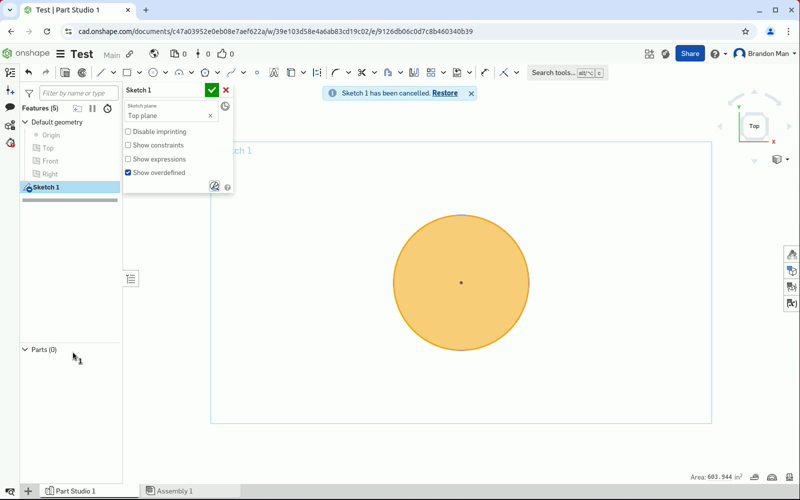
key(shift+y)
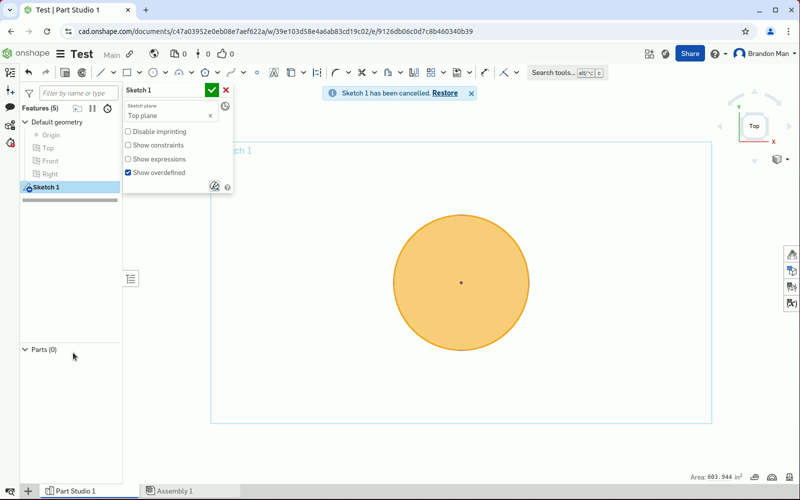
key(shift+e)
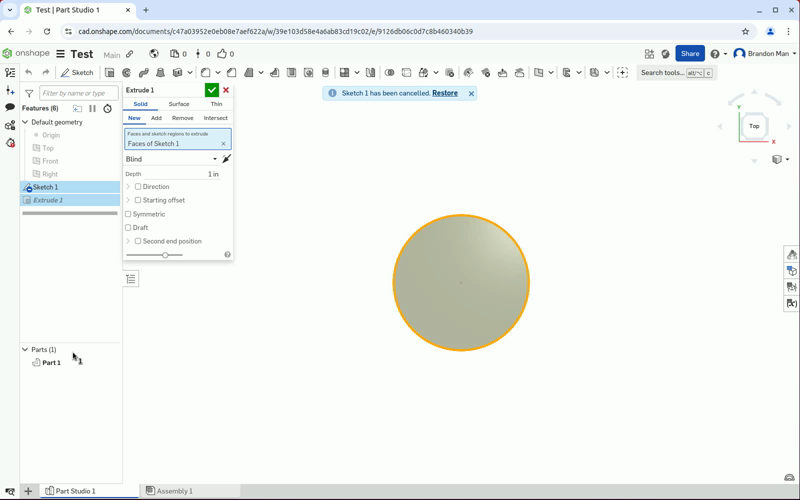
mouse_move(143, 106)
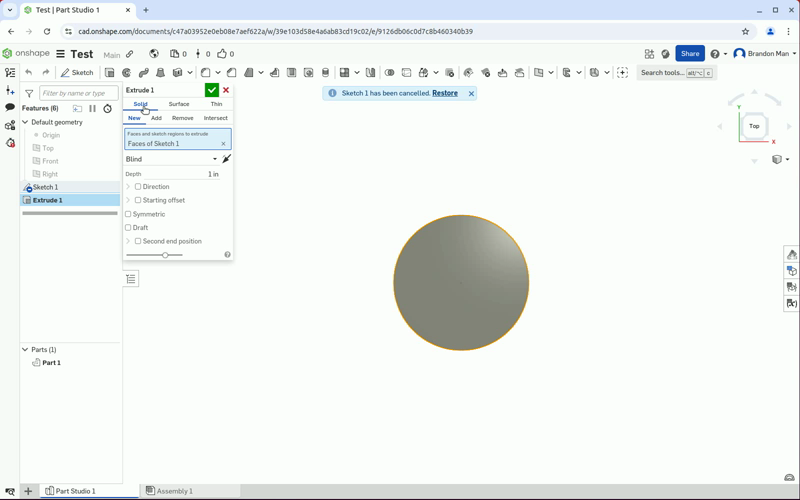
click(143, 106)
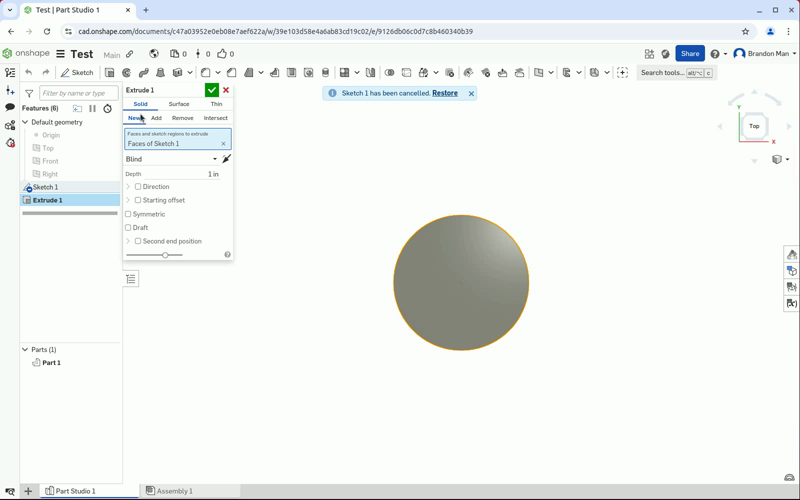
mouse_move(137, 120)
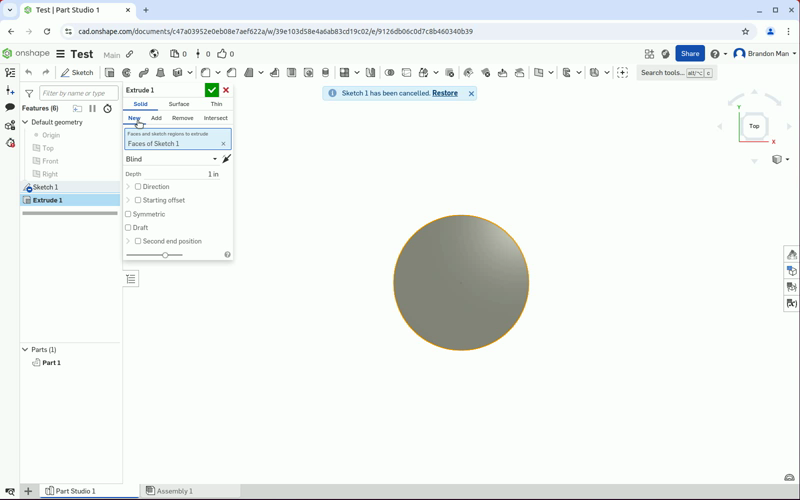
click(137, 120)
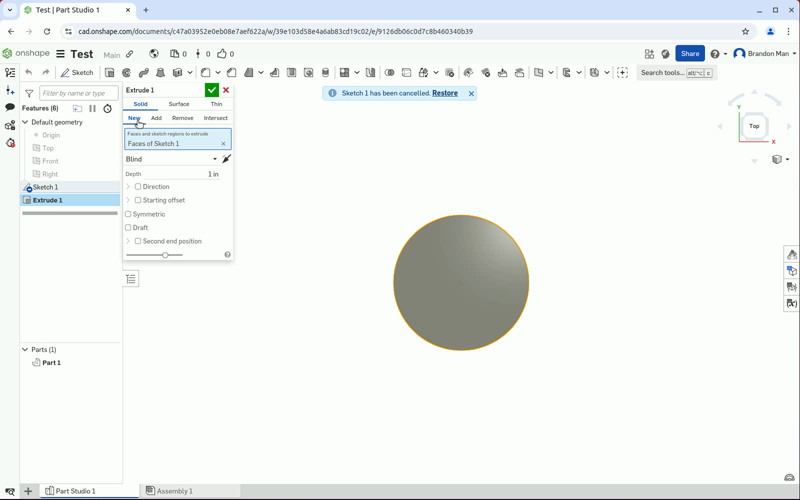
key(tab, 4)
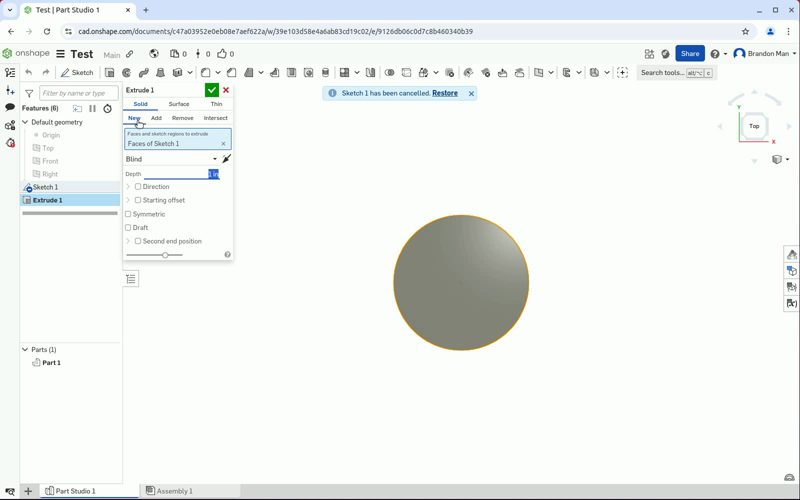
text(23.108)
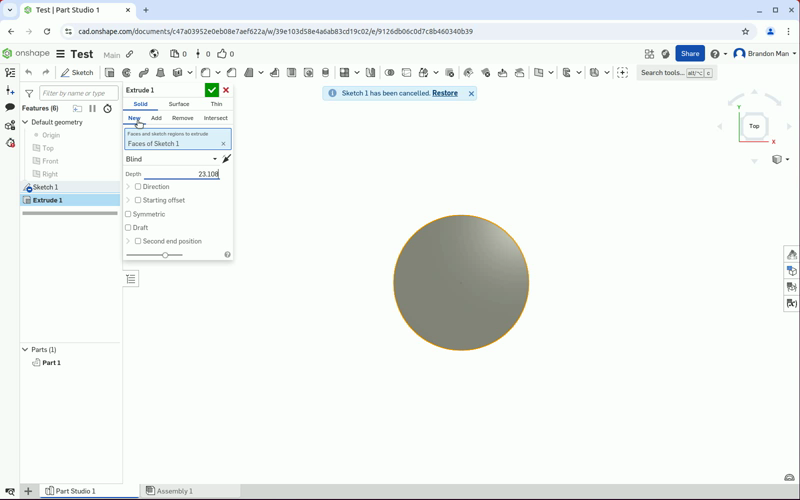
key(enter)
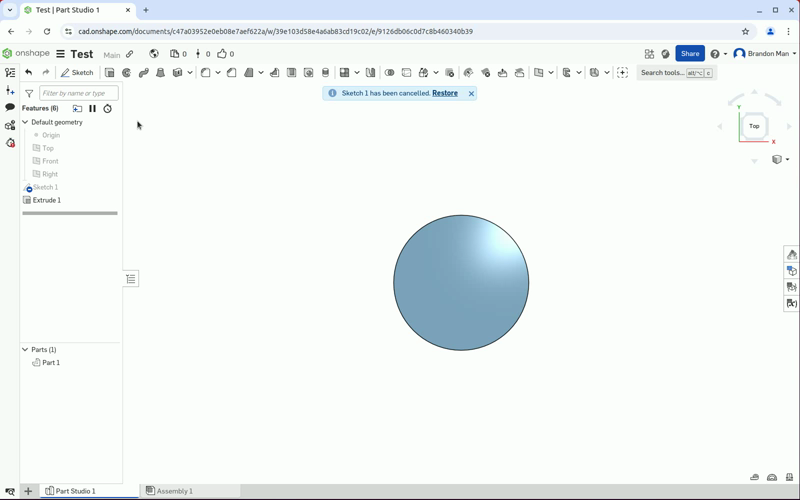
key(shift+h)
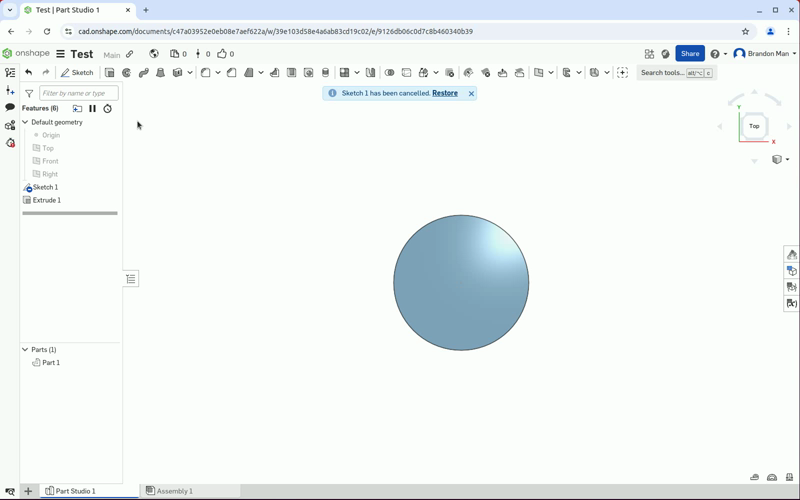
key(shift+h)
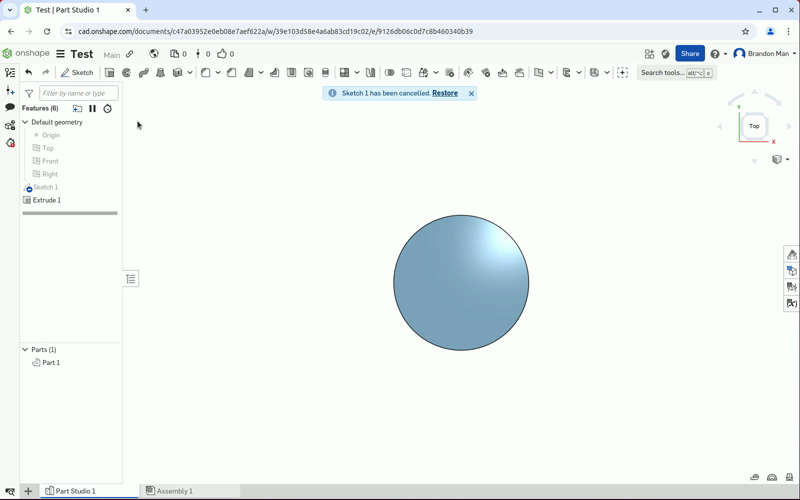
mouse_move(73, 189)
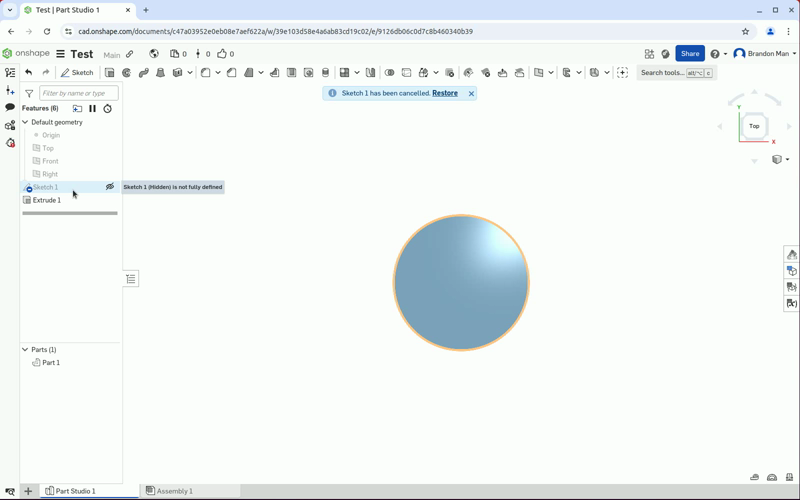
click(73, 189)
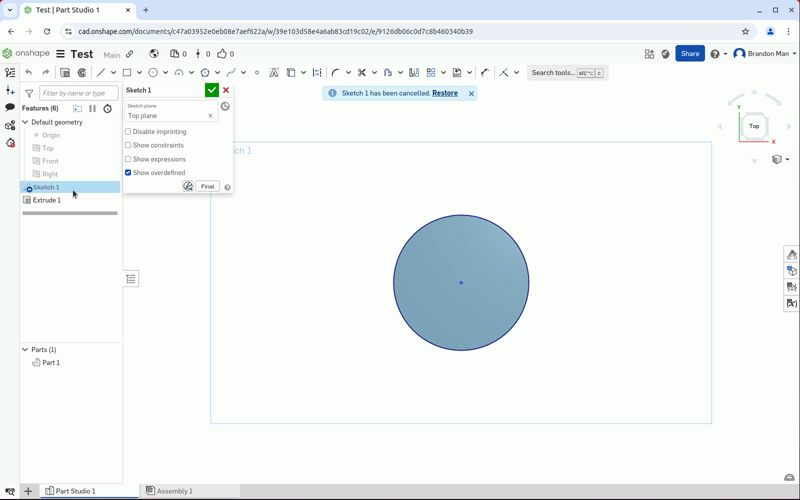
mouse_move(229, 92)
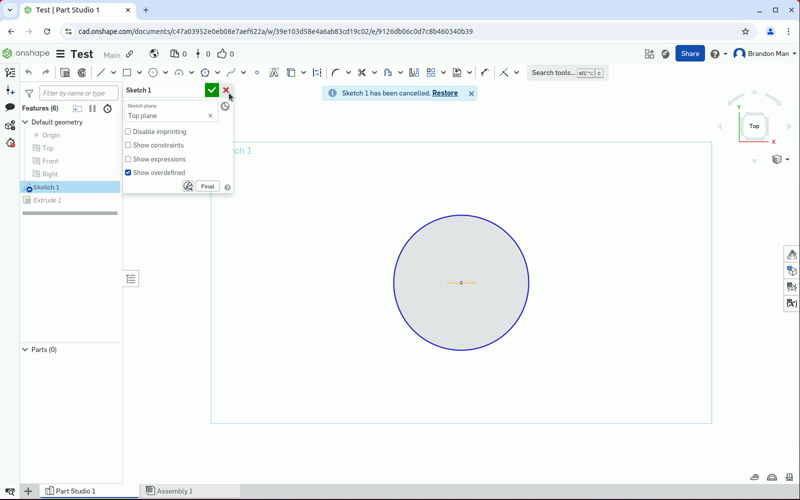
click(229, 92)
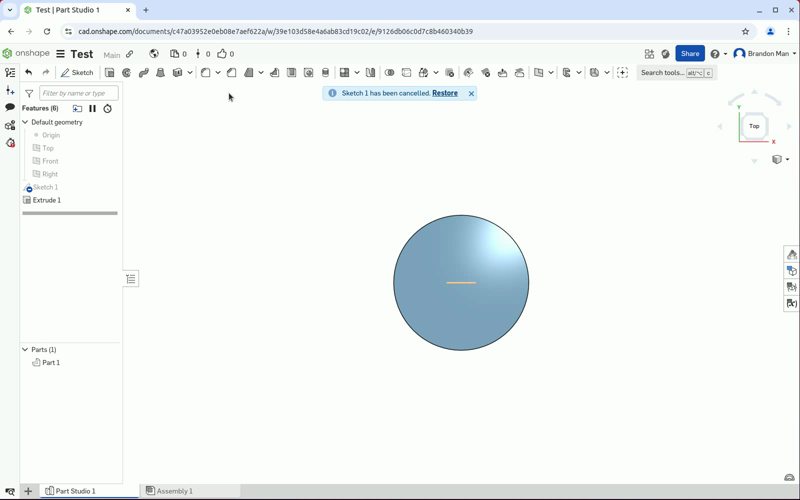
mouse_move(541, 75)
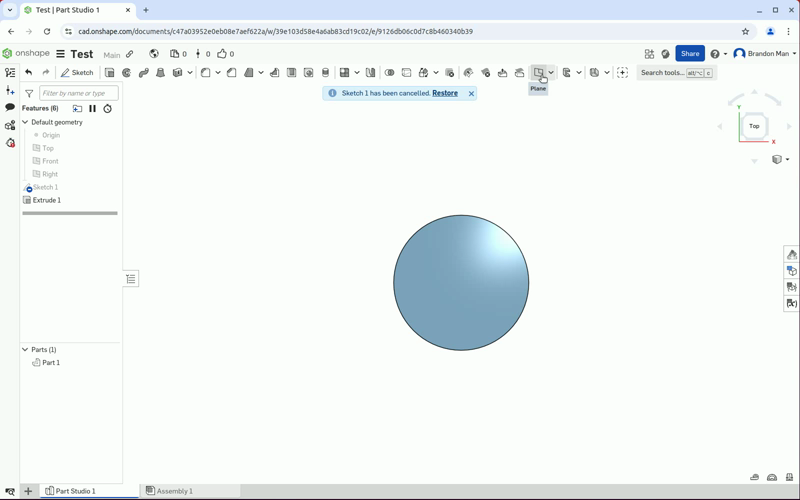
click(541, 75)
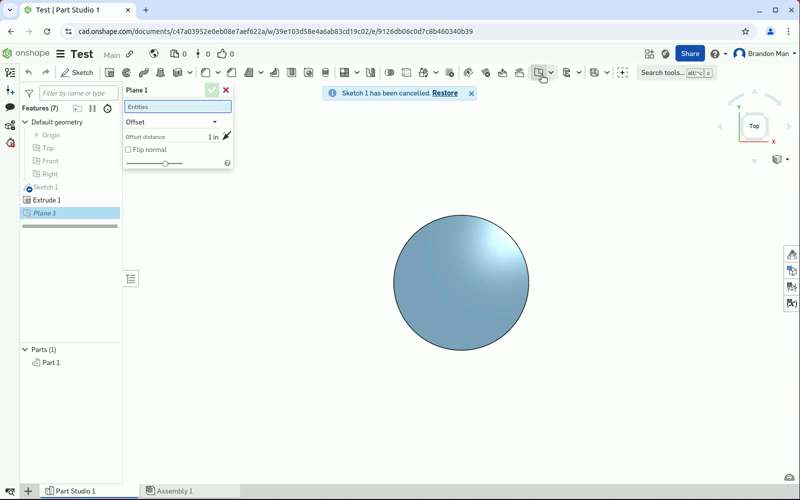
mouse_move(73, 150)
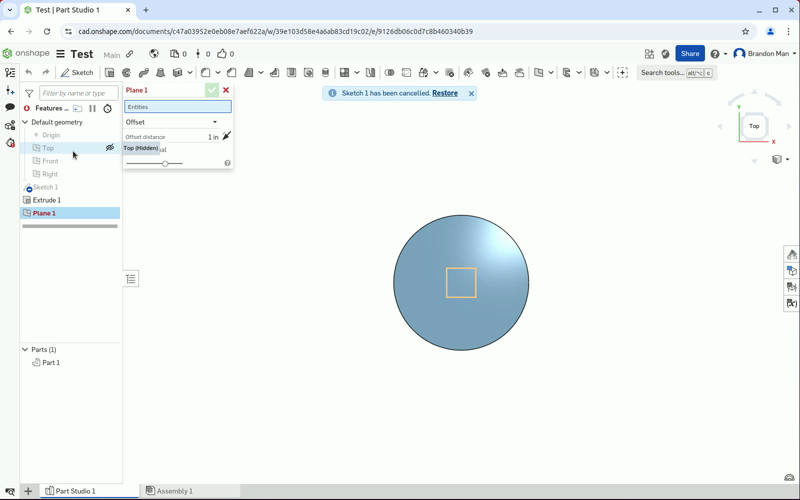
click(73, 150)
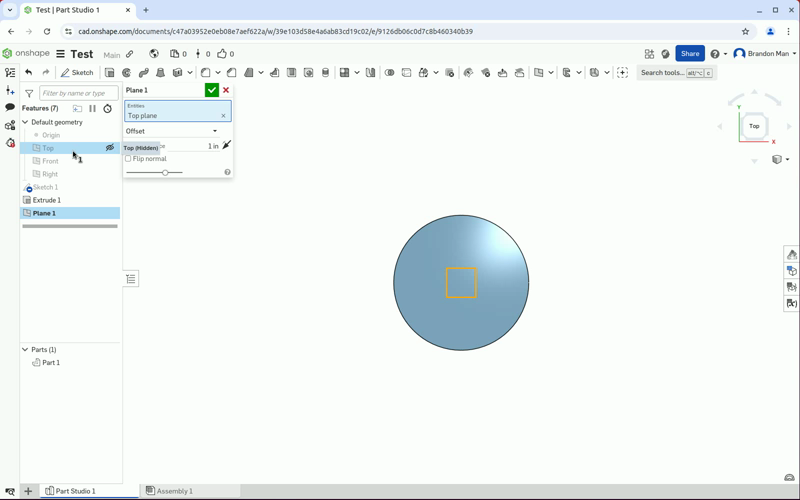
key(tab, 2)
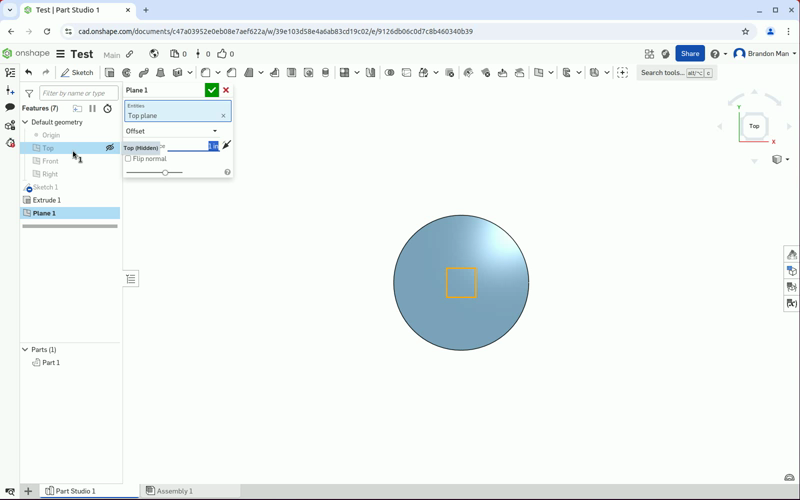
text(23.108)
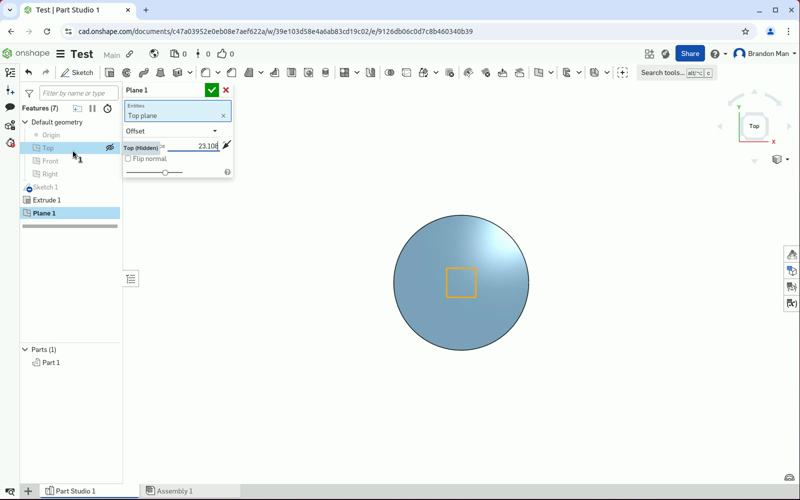
key(enter, 2)
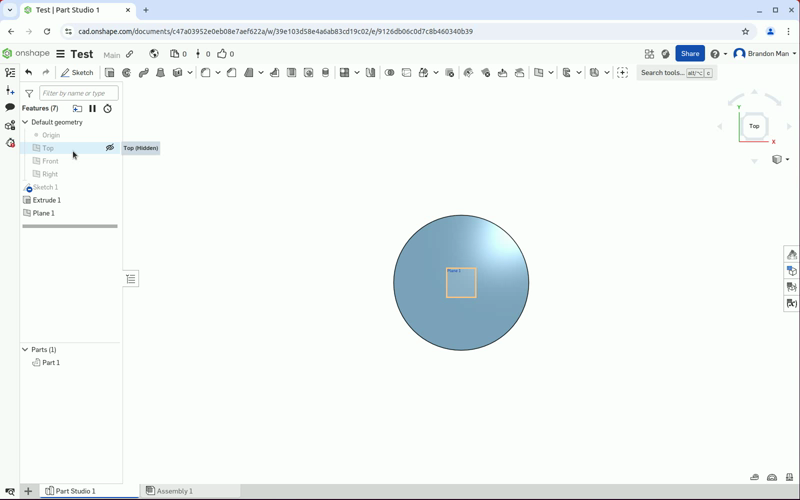
key(shift+s)
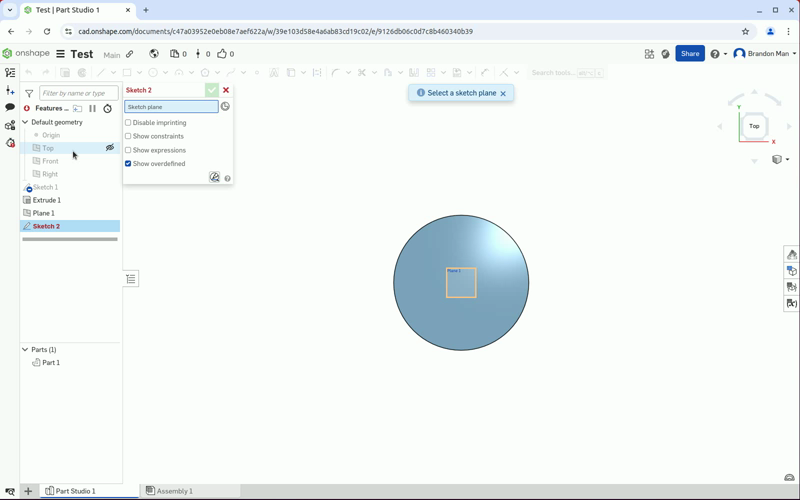
mouse_move(73, 215)
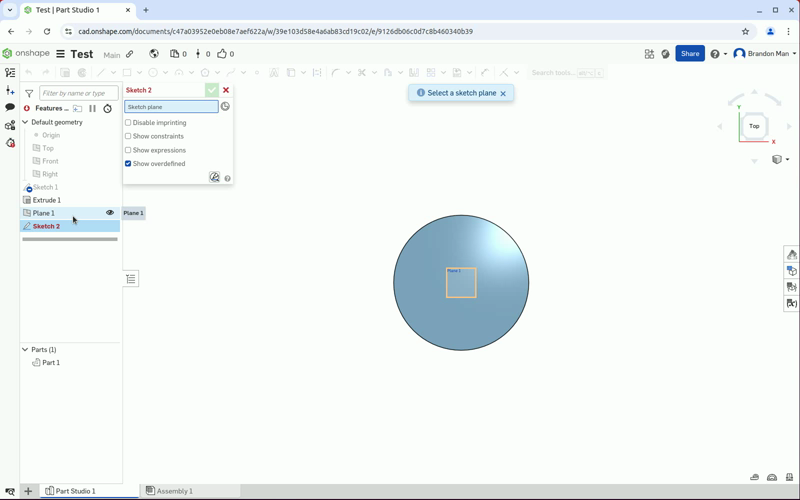
click(73, 215)
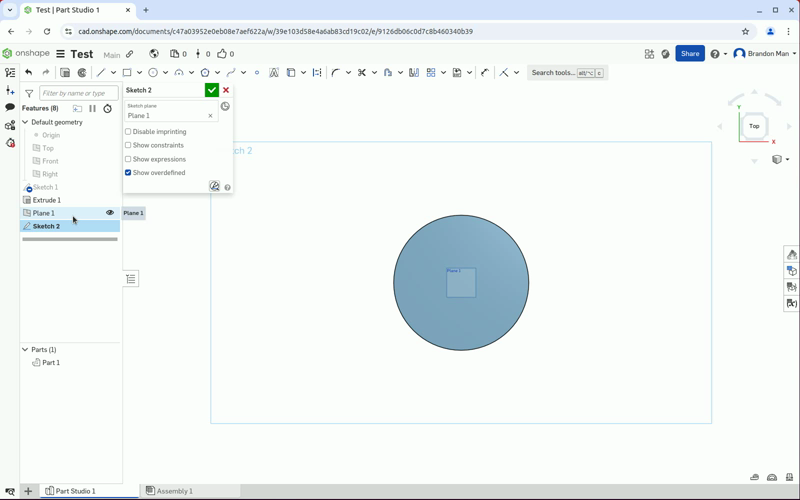
mouse_move(73, 352)
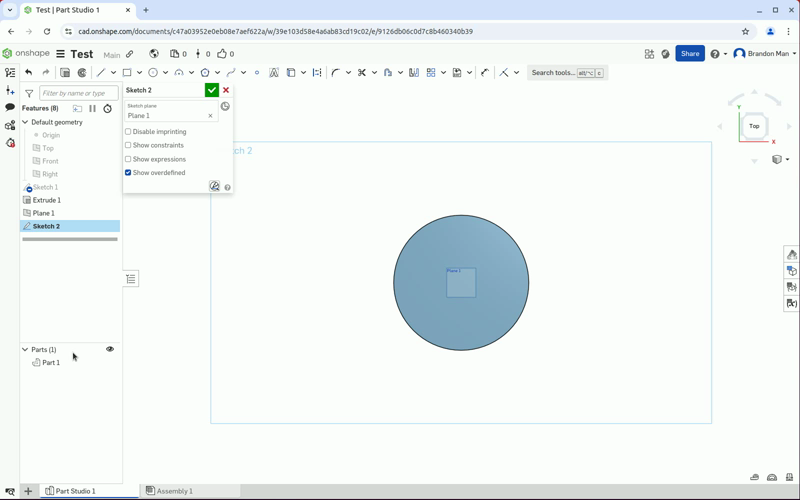
key(y)
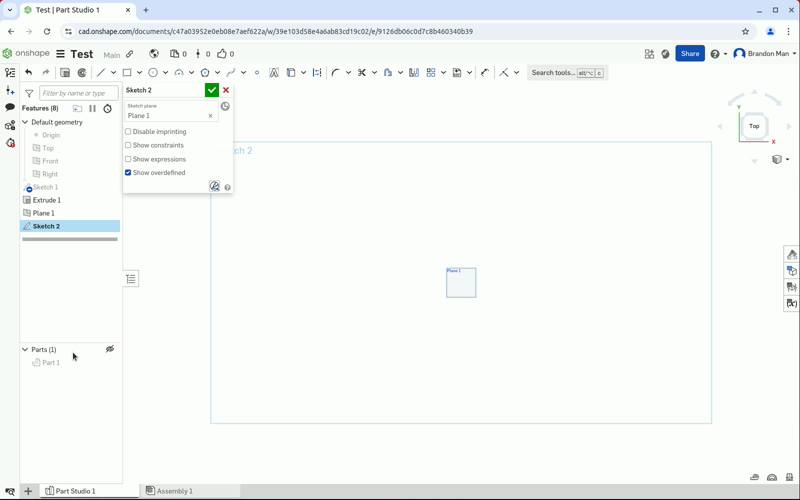
key(c)
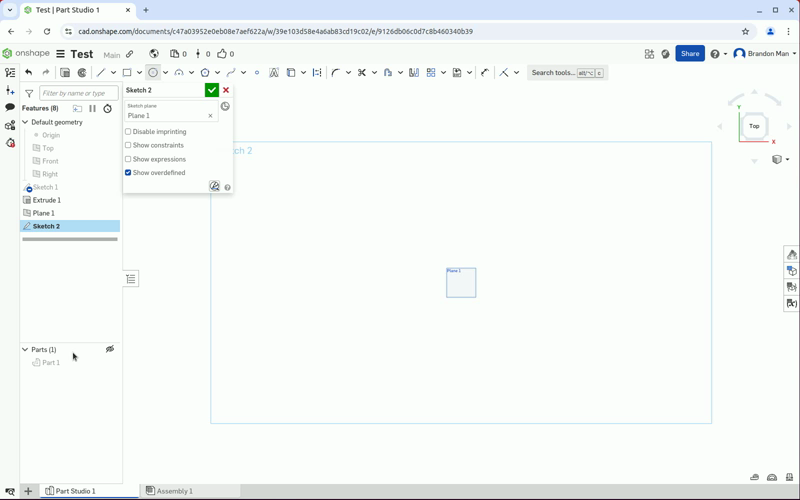
key_down(shift)
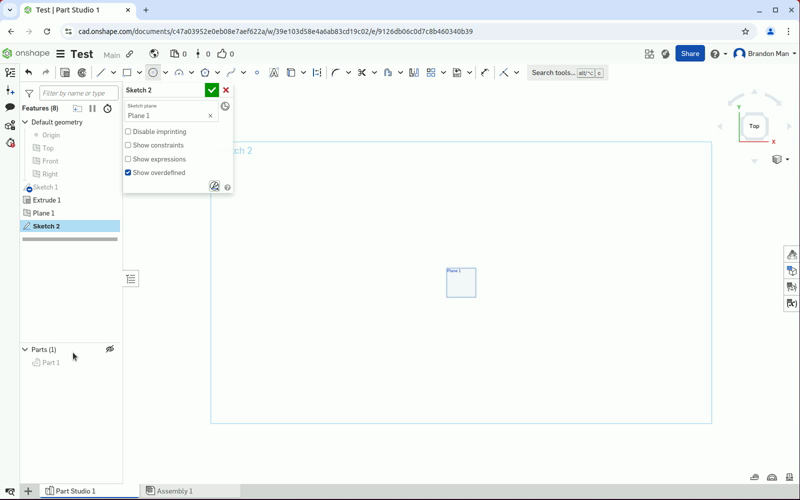
mouse_move(461, 282)
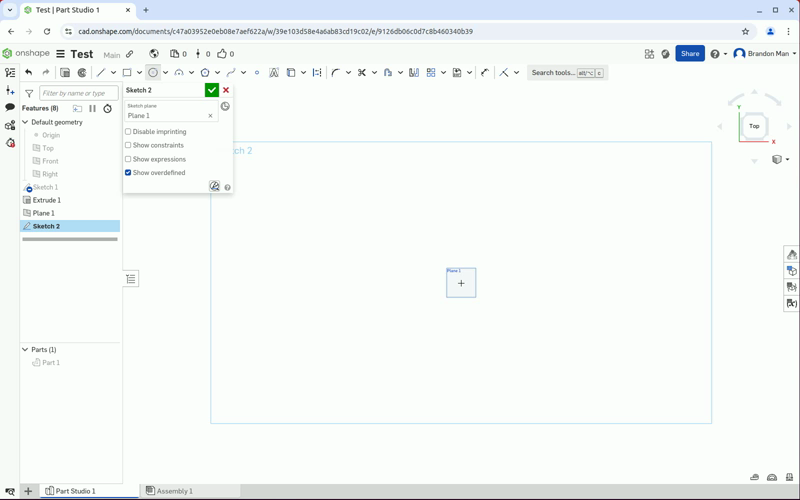
click(461, 282)
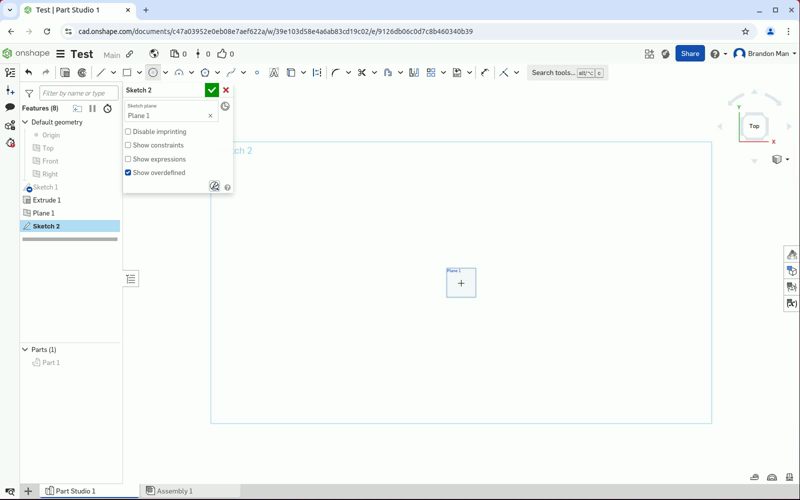
key_up(shift)
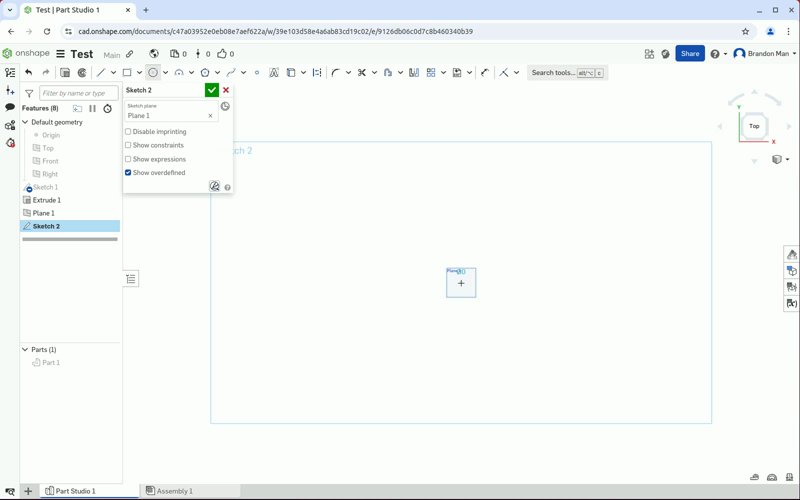
mouse_move(517, 282)
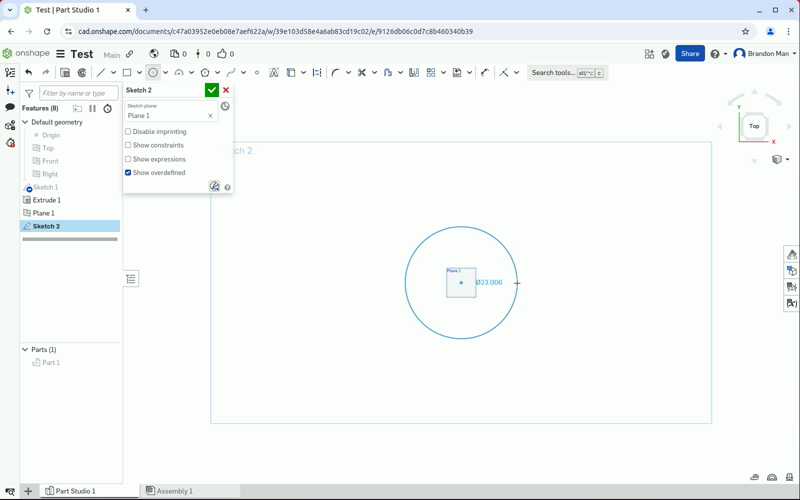
click(517, 282)
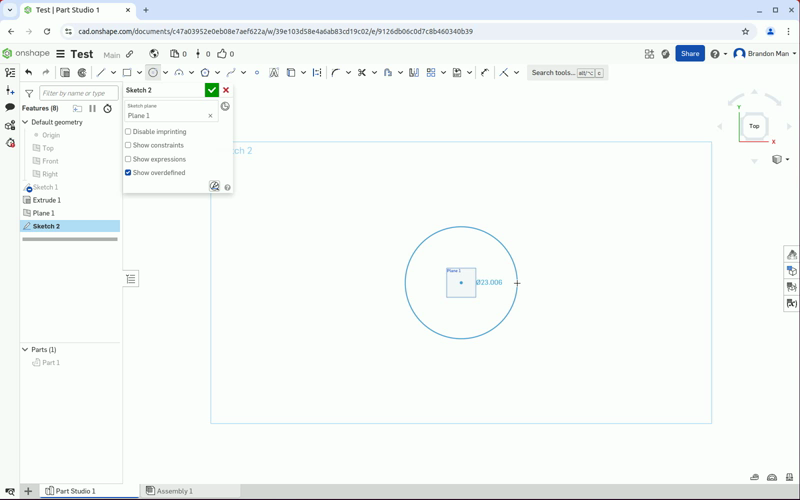
key(esc)
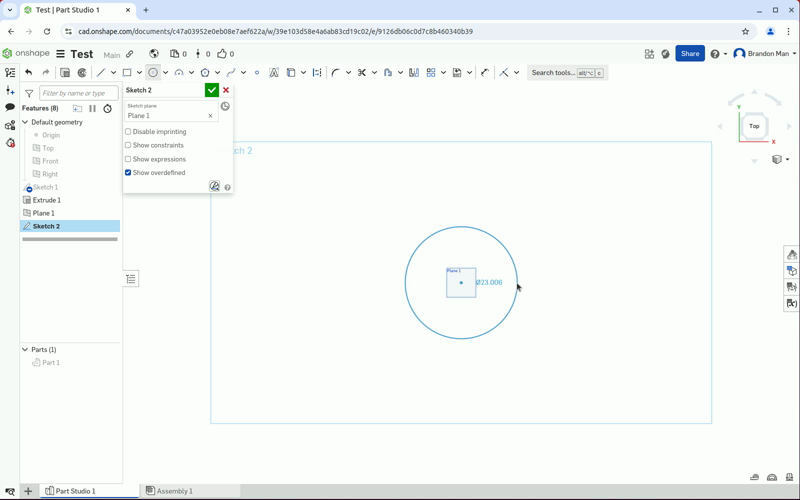
mouse_move(483, 260)
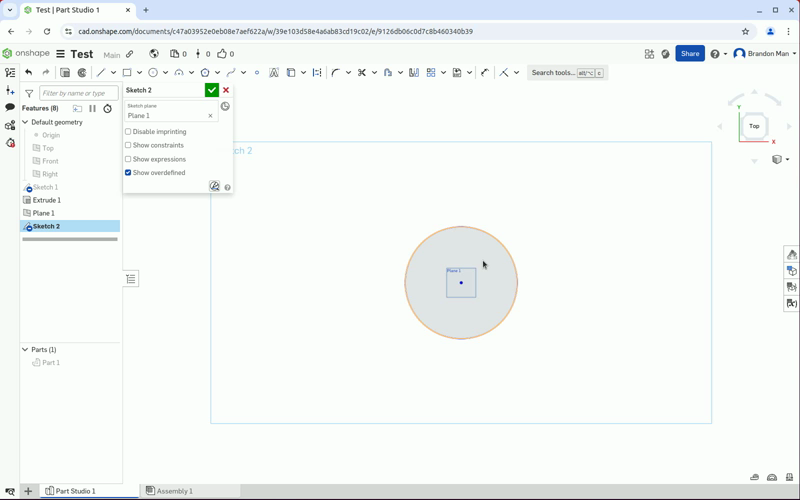
click(483, 260)
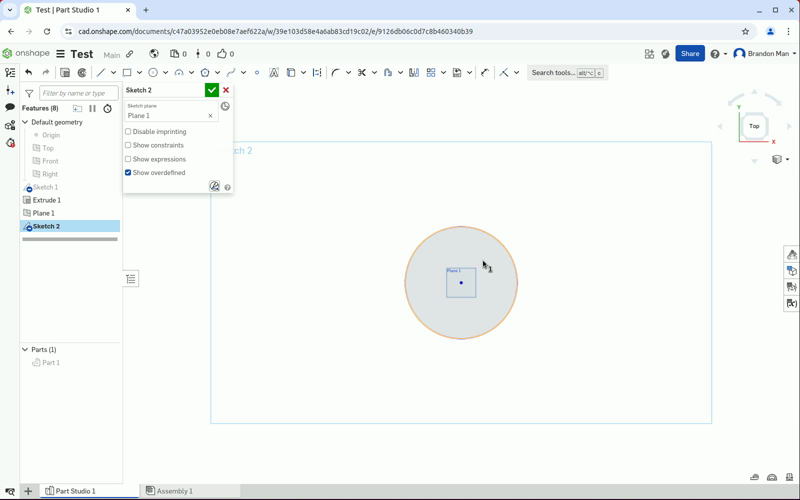
mouse_move(73, 352)
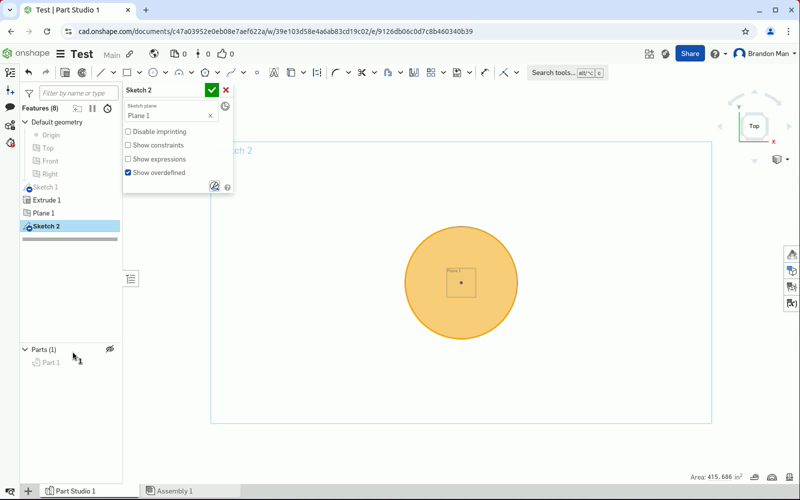
key(shift+y)
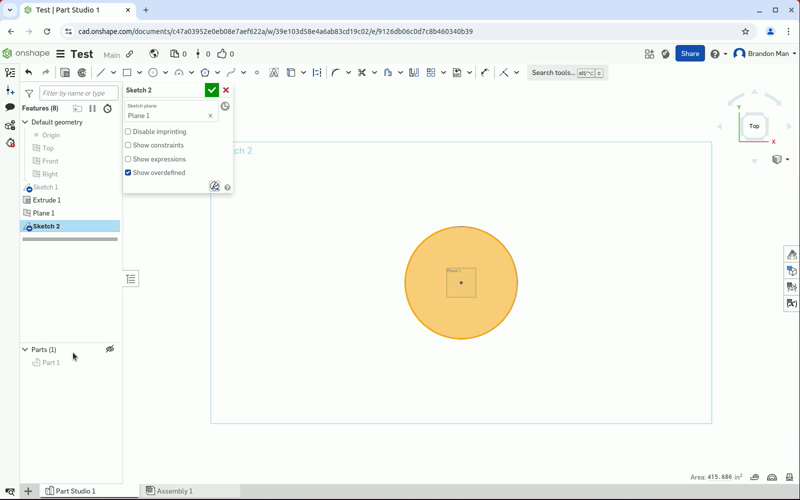
key(shift+e)
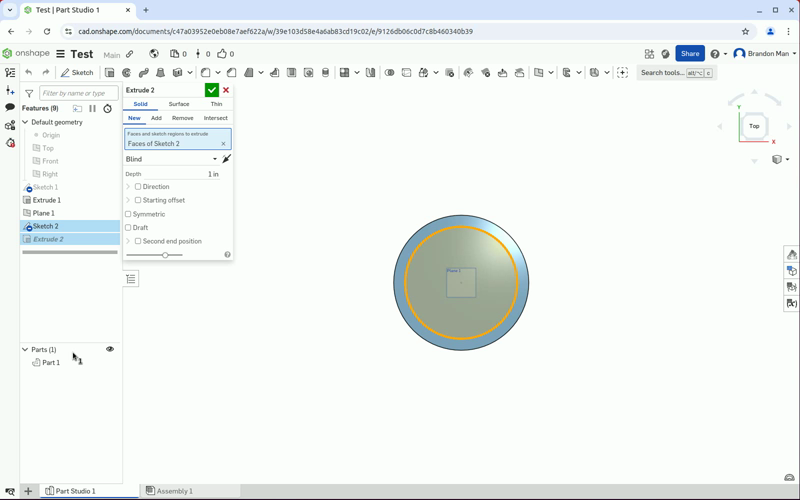
mouse_move(143, 106)
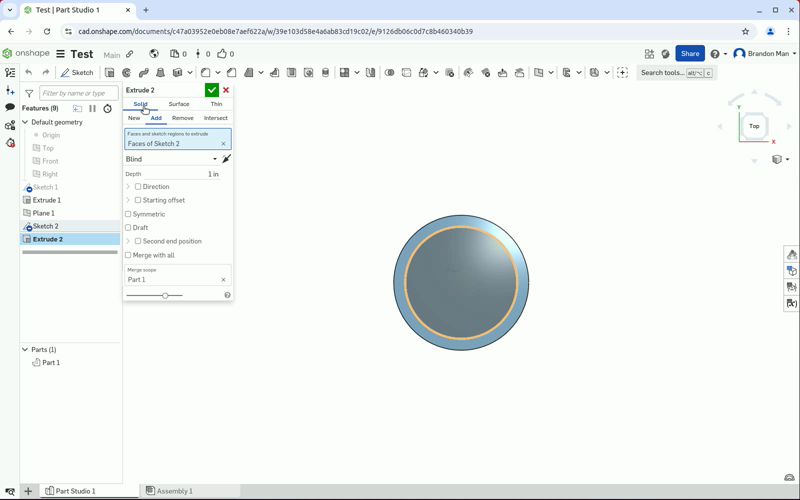
click(143, 106)
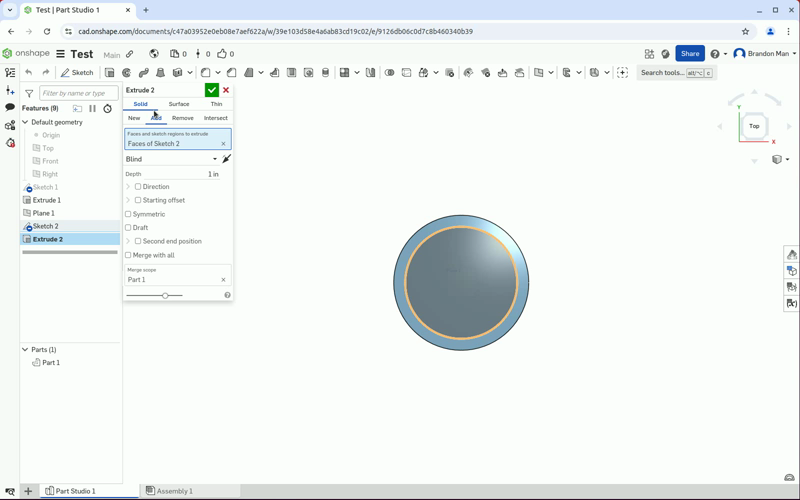
mouse_move(186, 120)
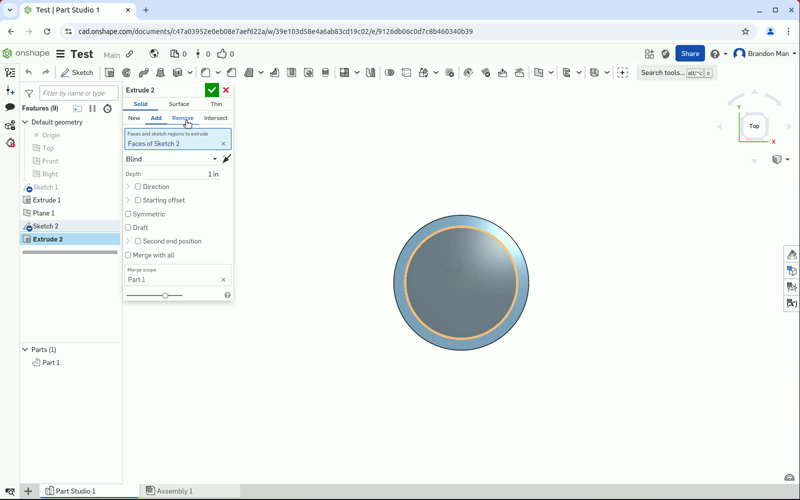
click(186, 120)
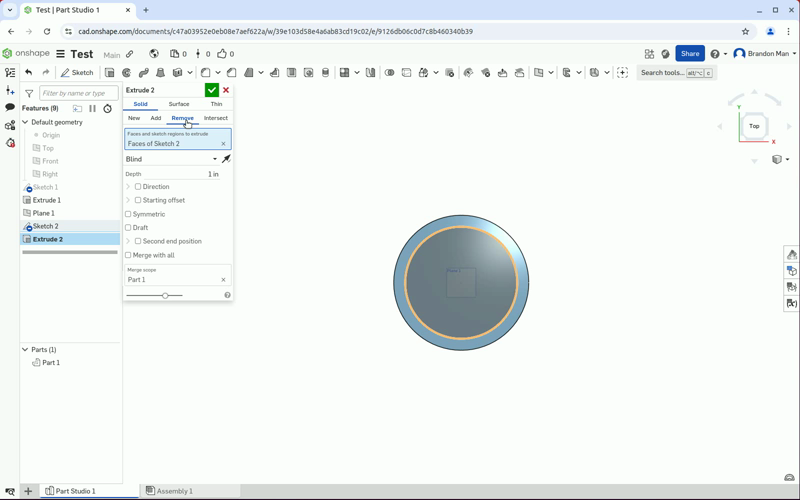
key(tab, 4)
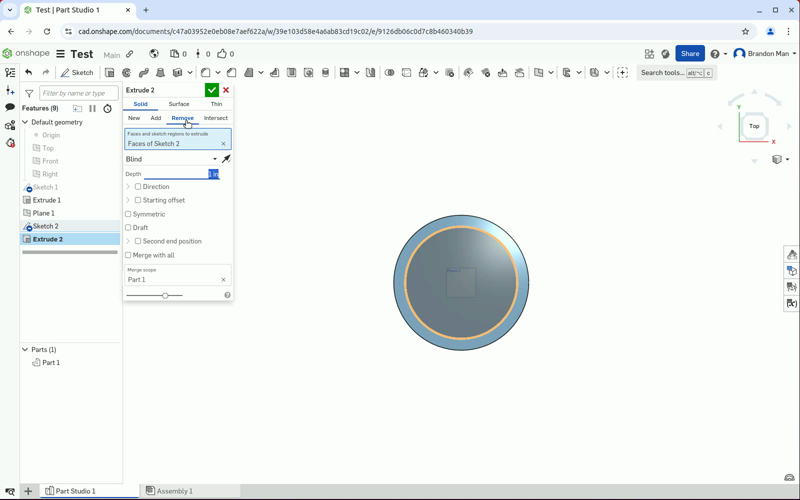
text(8.666)
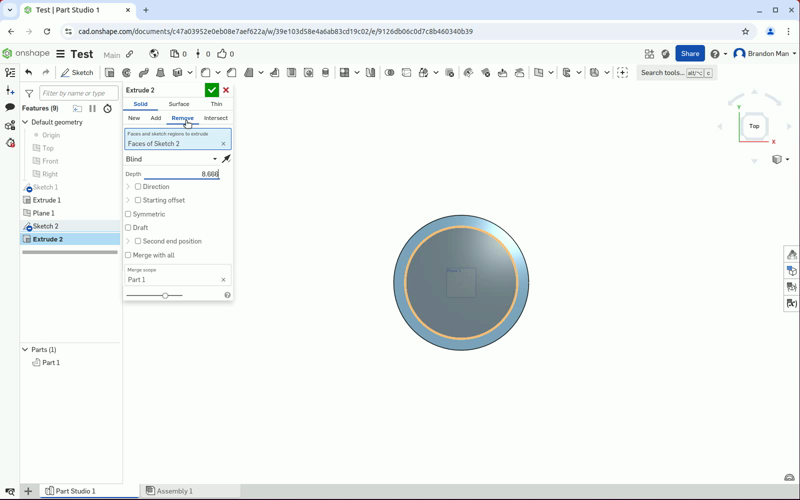
key(tab, 6)
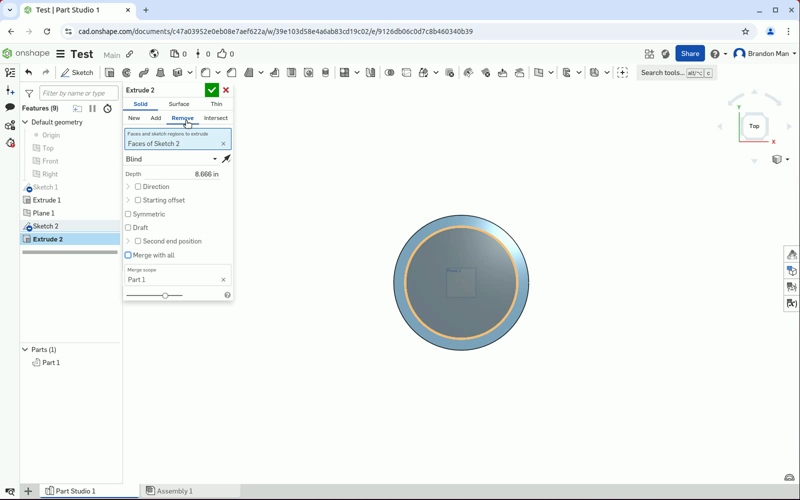
key(space)
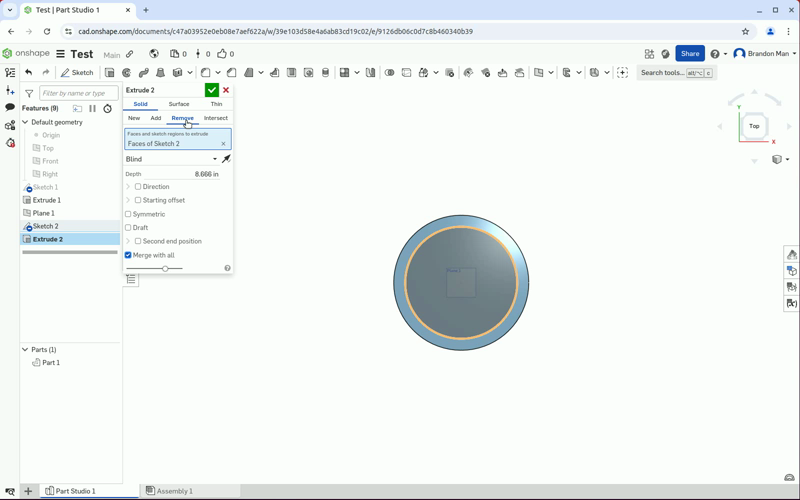
key(enter)
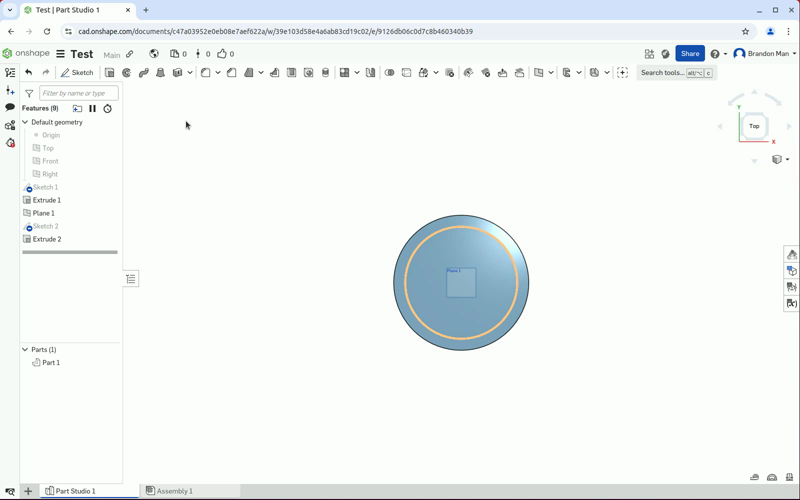
key(shift+h)
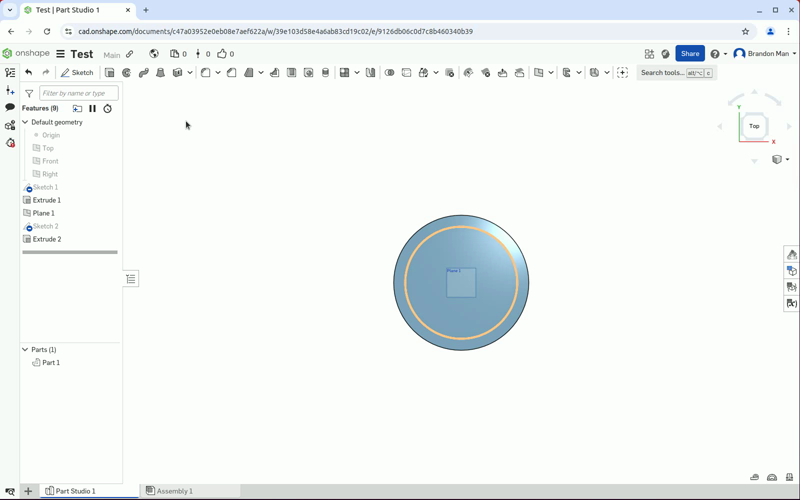
key(shift+h)
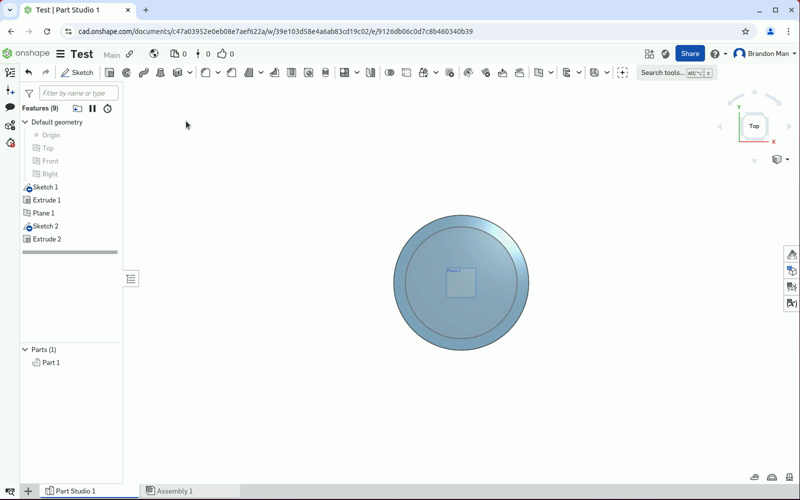
key(shift+7)
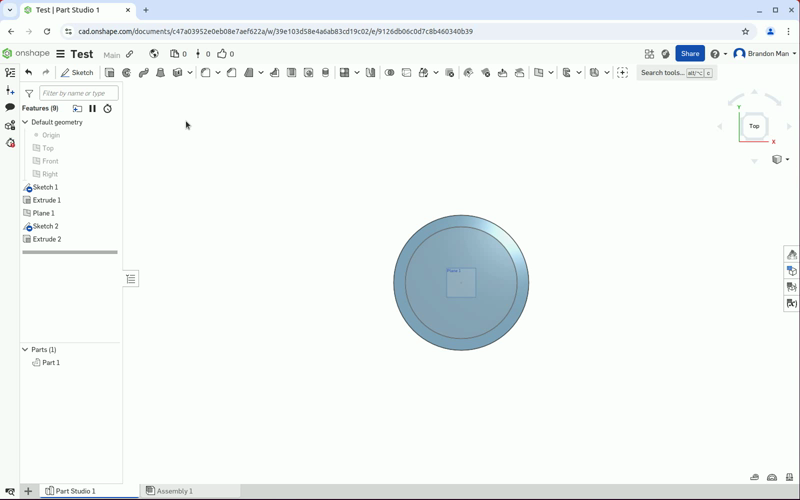
key(up, 3)
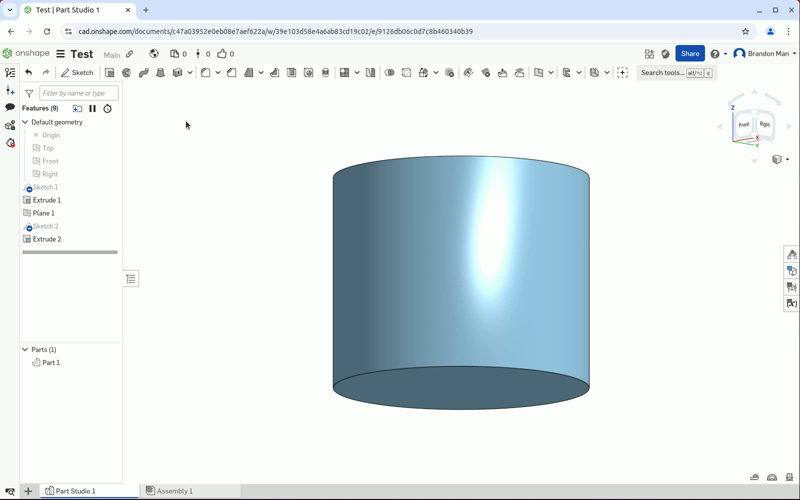
key(left, 3)
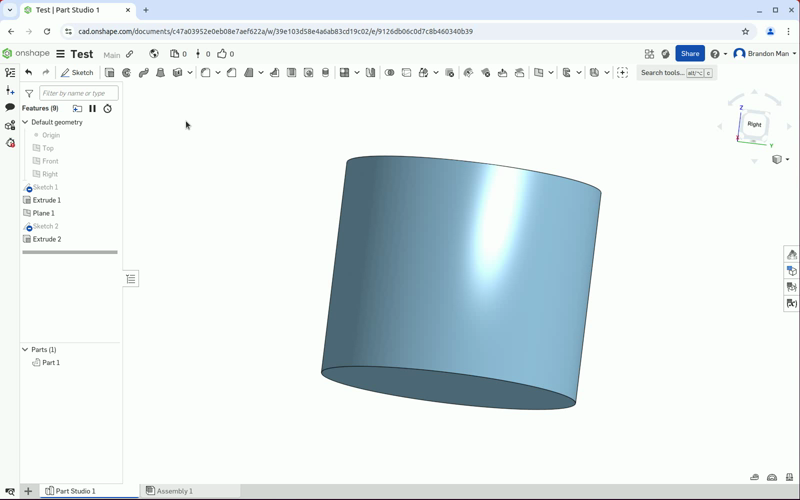
key(right, 3)
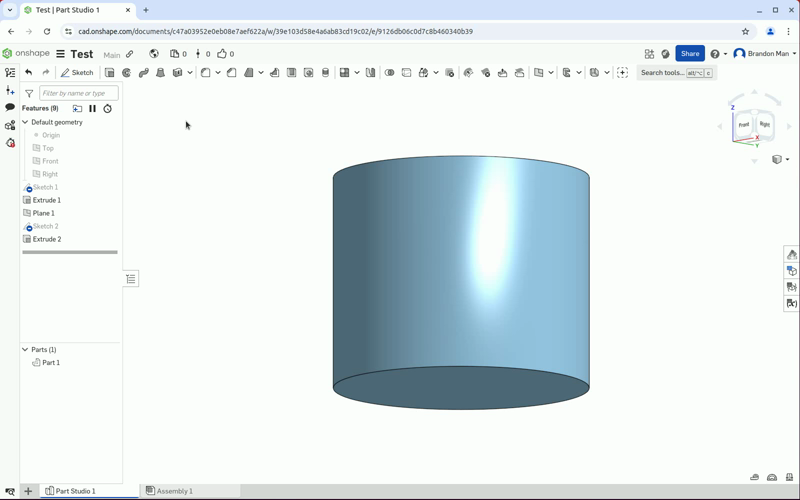
key(down, 3)
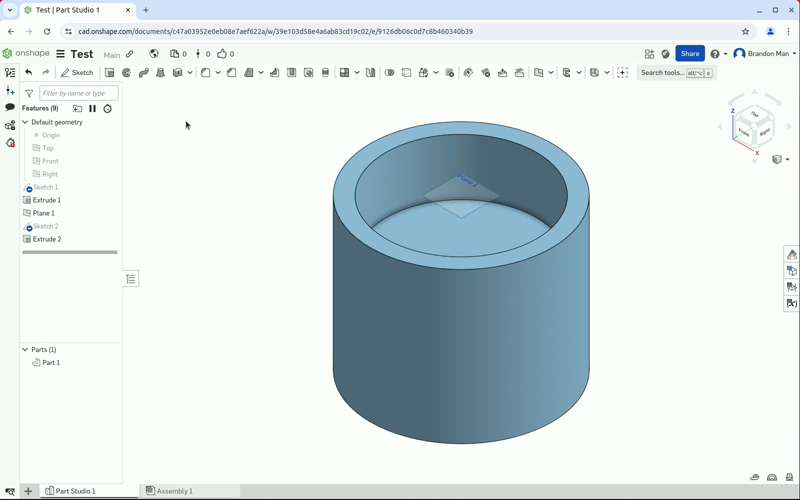
mouse_move(73, 189)
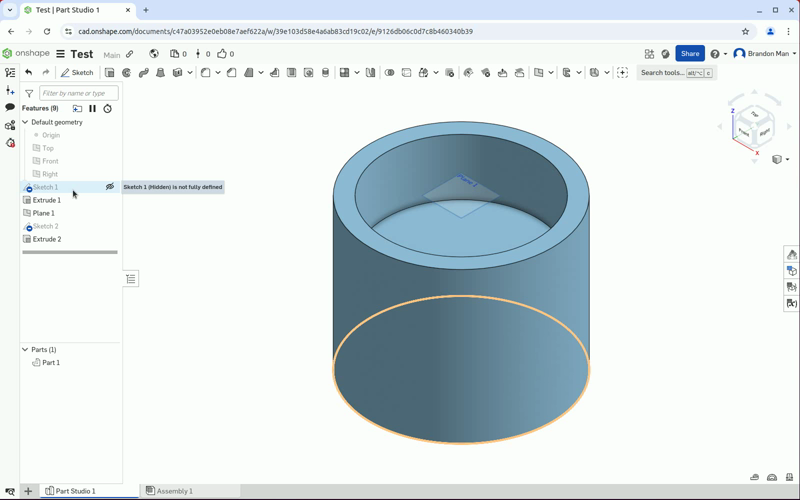
click(73, 189)